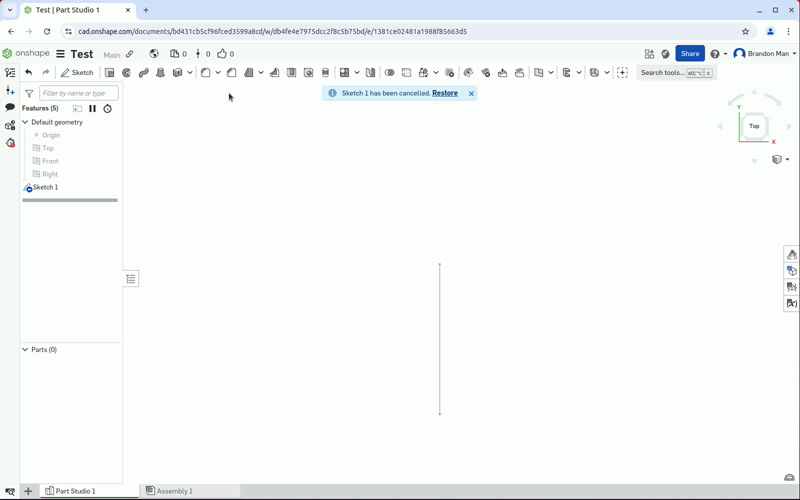
key(shift+h)
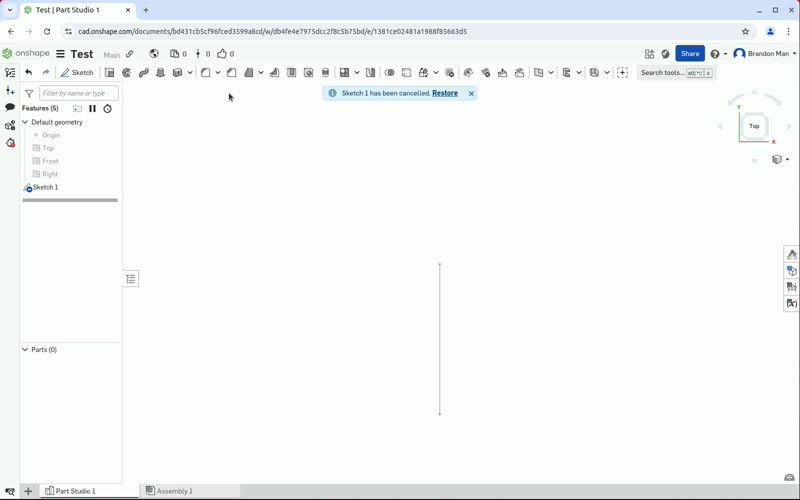
key(shift+s)
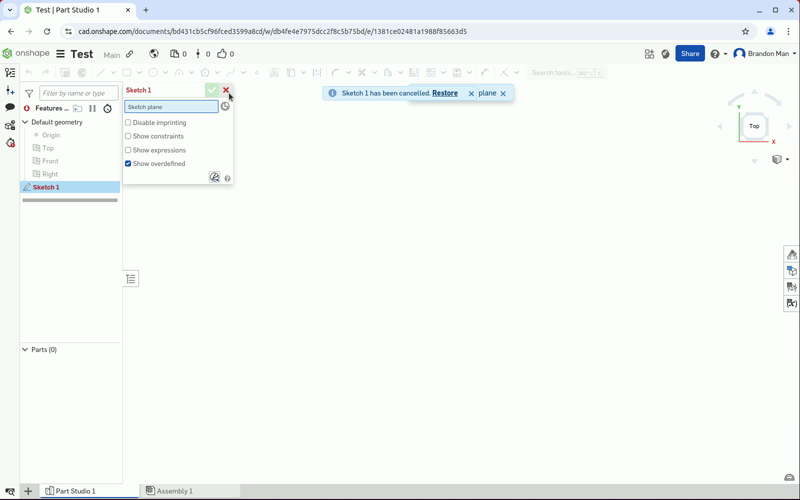
mouse_move(73, 150)
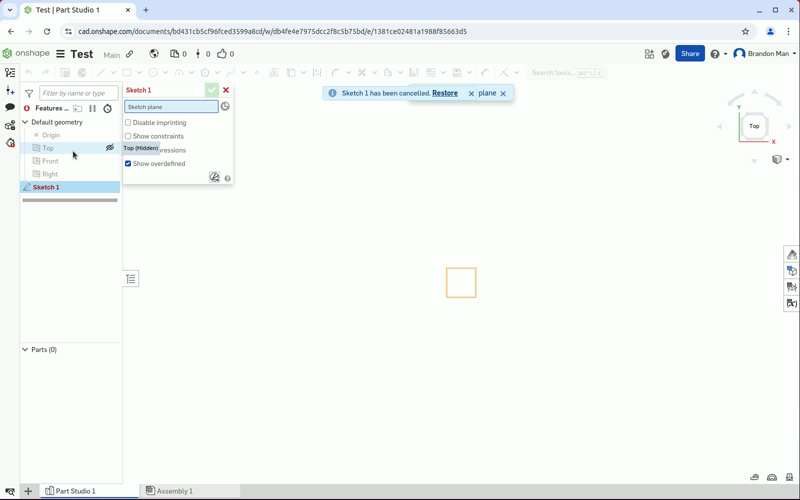
click(73, 150)
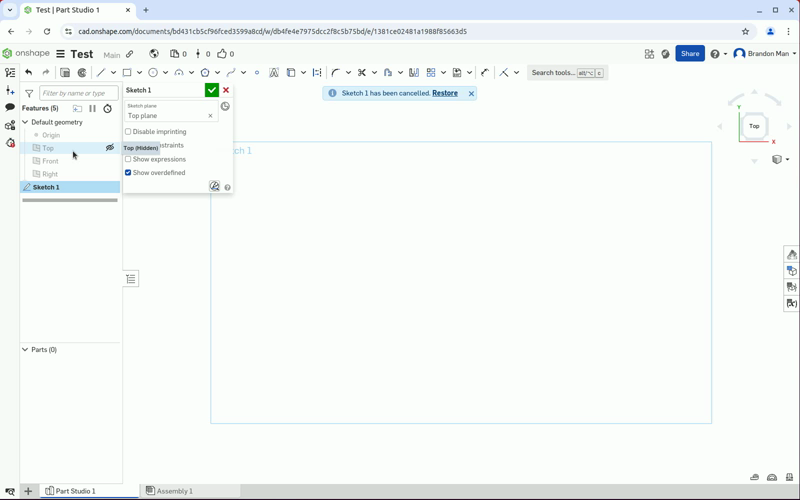
mouse_move(73, 352)
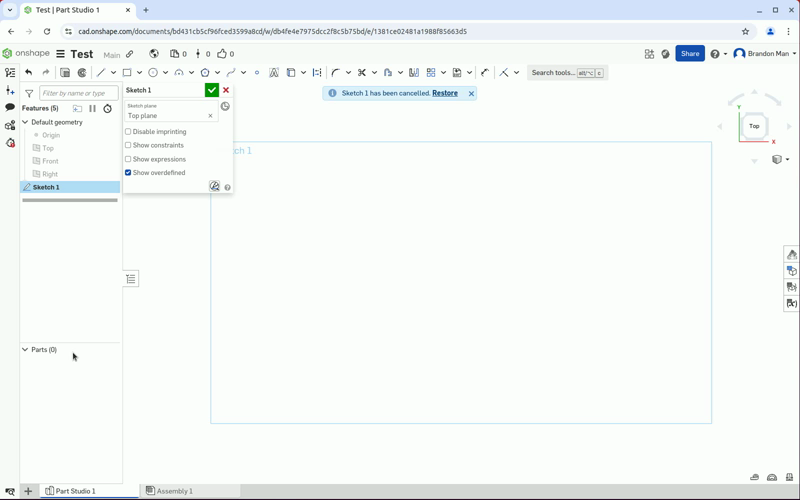
key(y)
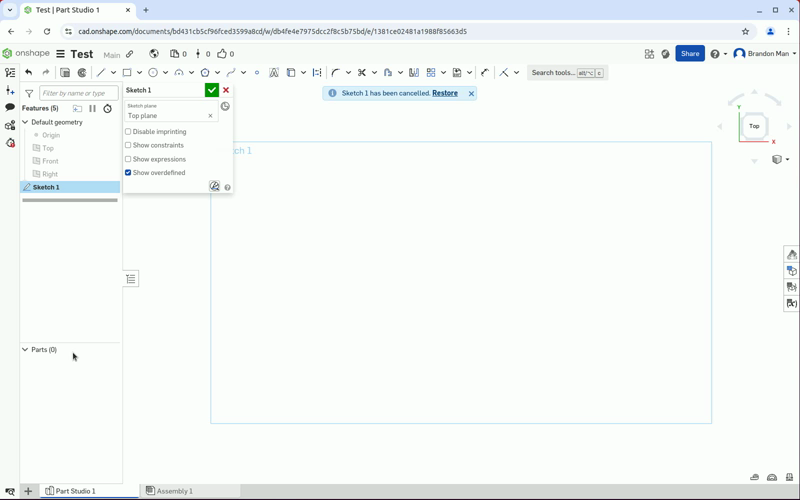
key(c)
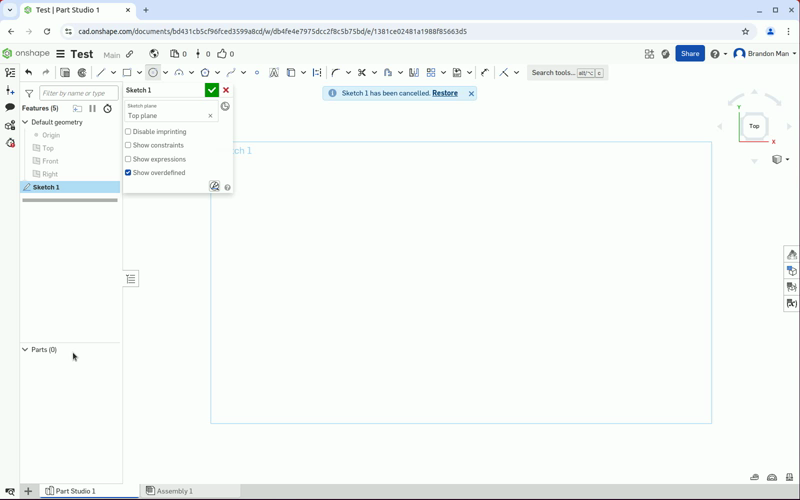
key_down(shift)
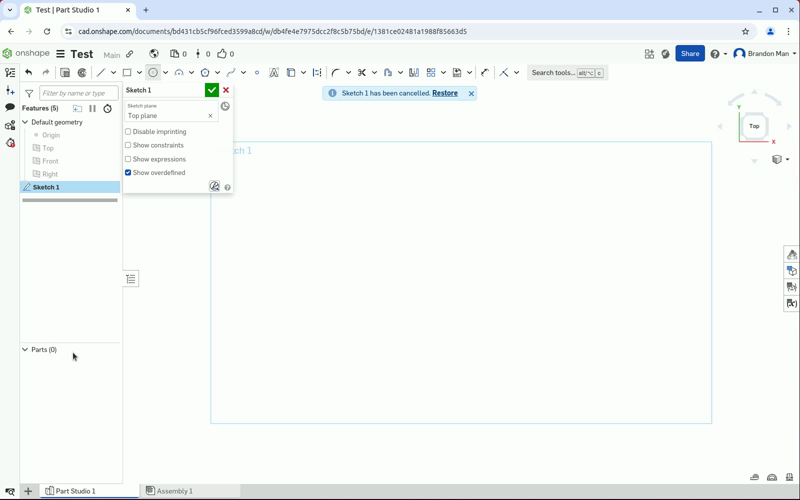
mouse_move(461, 282)
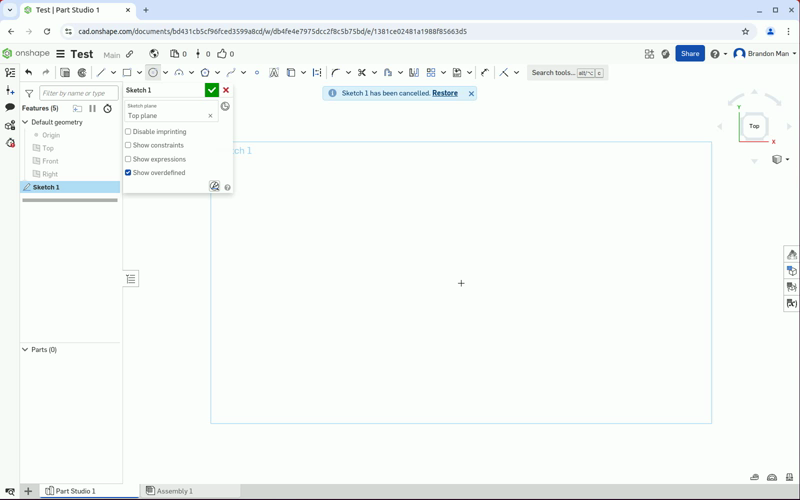
click(461, 282)
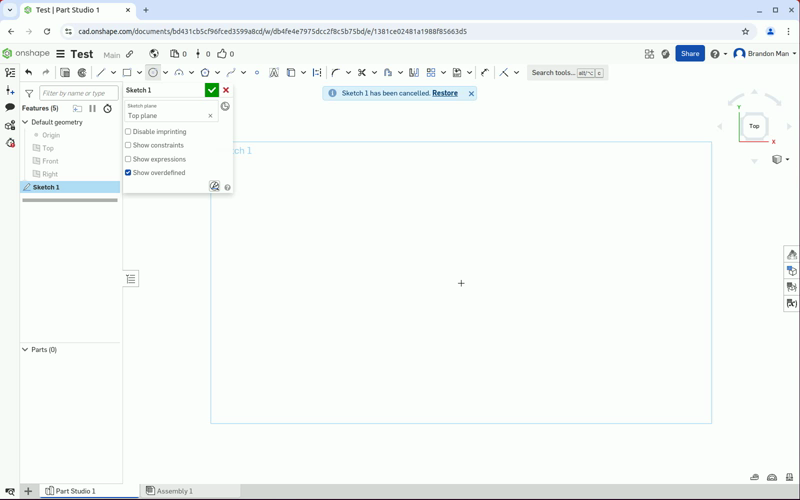
key_up(shift)
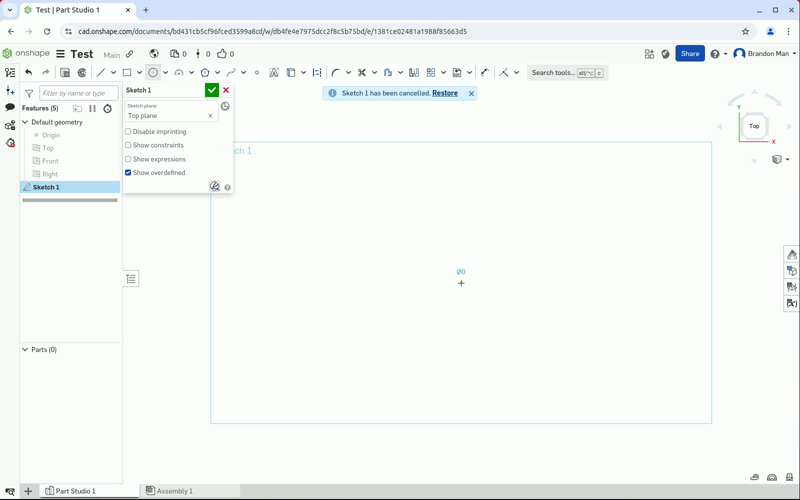
mouse_move(499, 282)
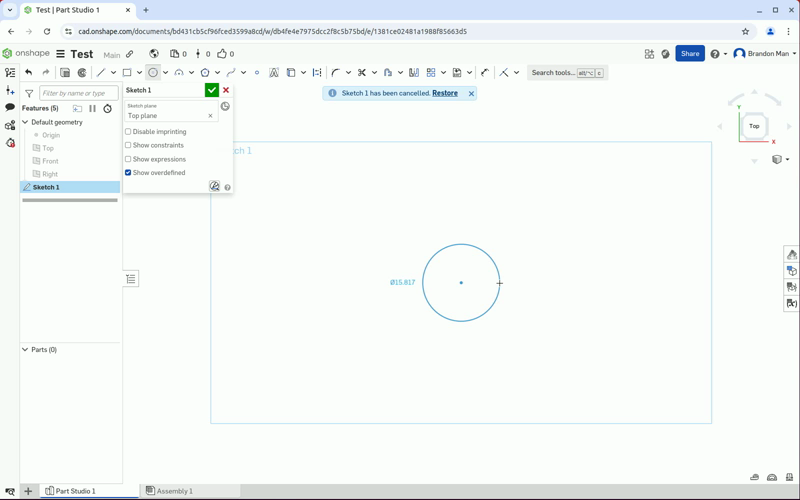
click(499, 282)
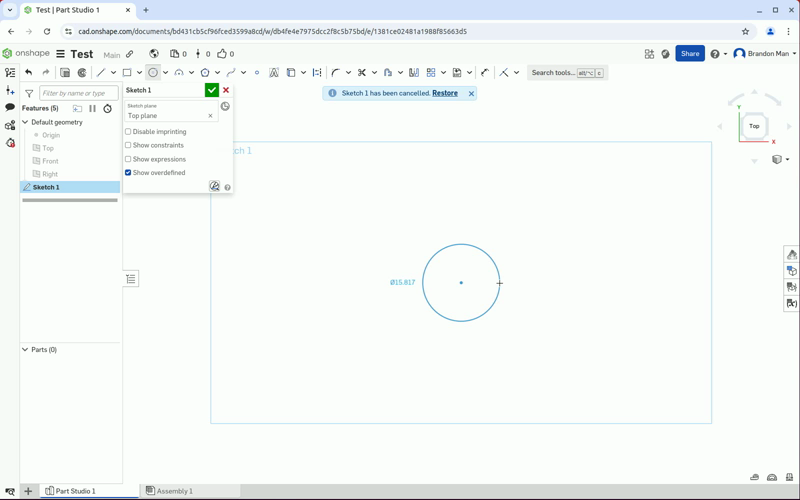
key(esc)
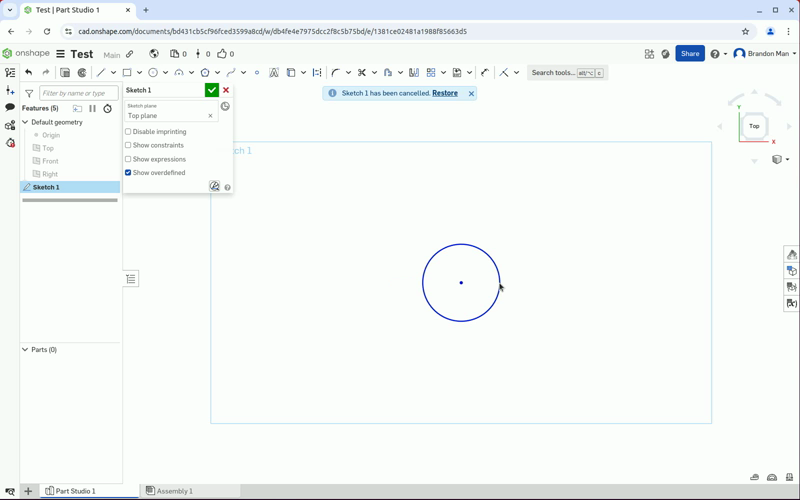
mouse_move(461, 286)
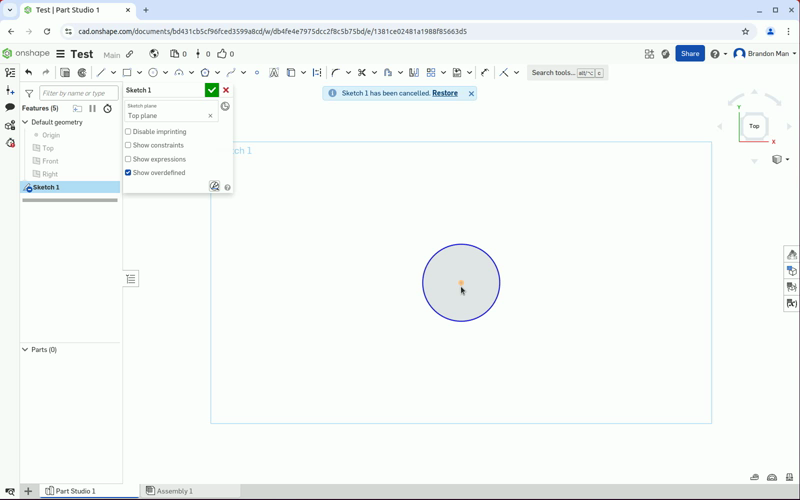
click(461, 286)
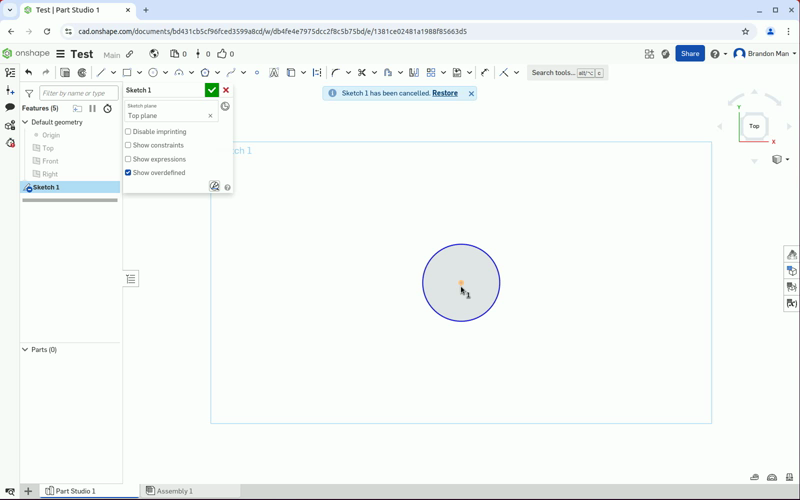
mouse_move(73, 352)
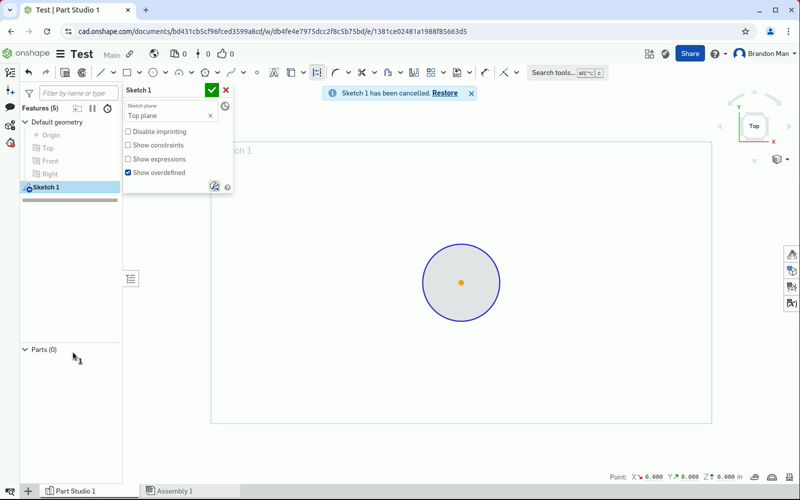
key(shift+y)
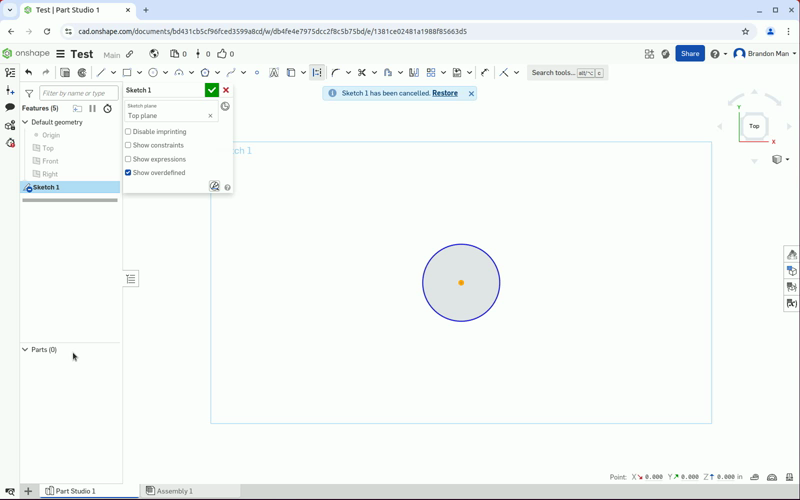
key(shift+e)
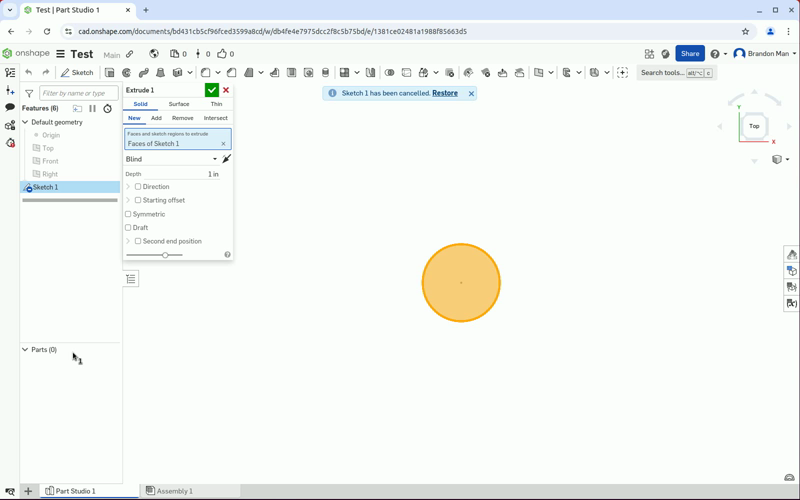
mouse_move(143, 106)
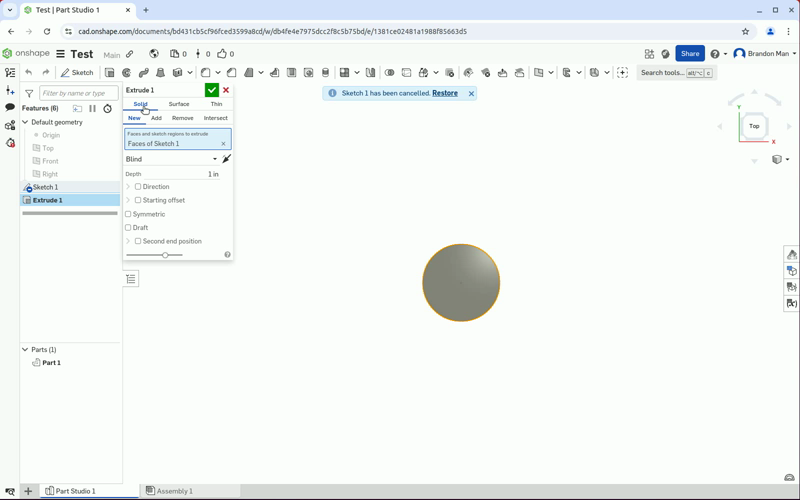
click(143, 106)
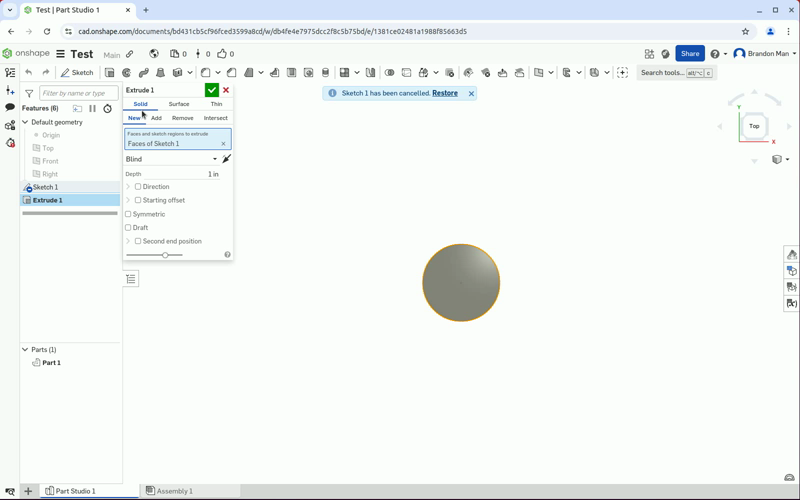
mouse_move(137, 120)
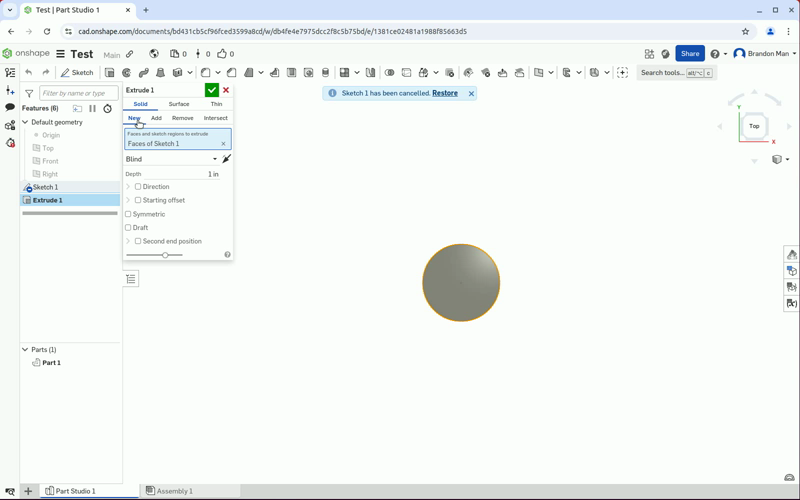
click(137, 120)
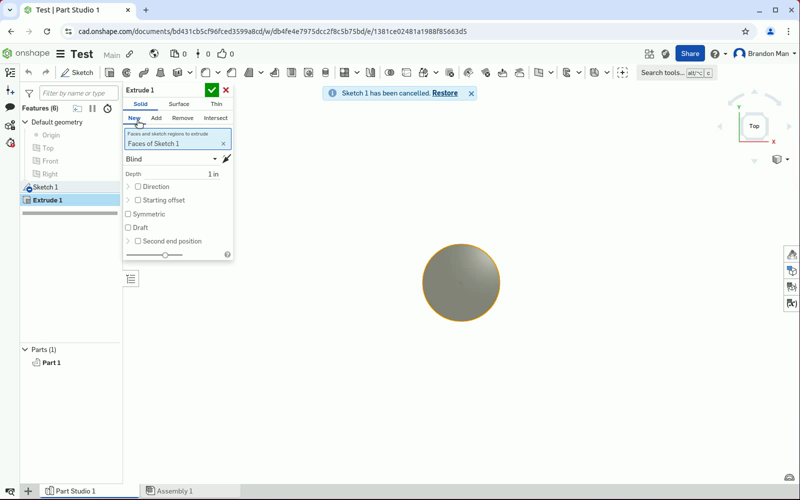
key(tab, 4)
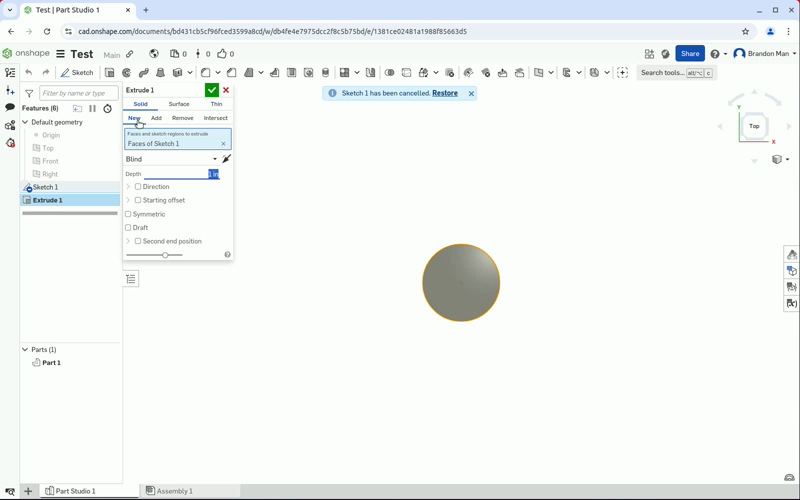
text(23.108)
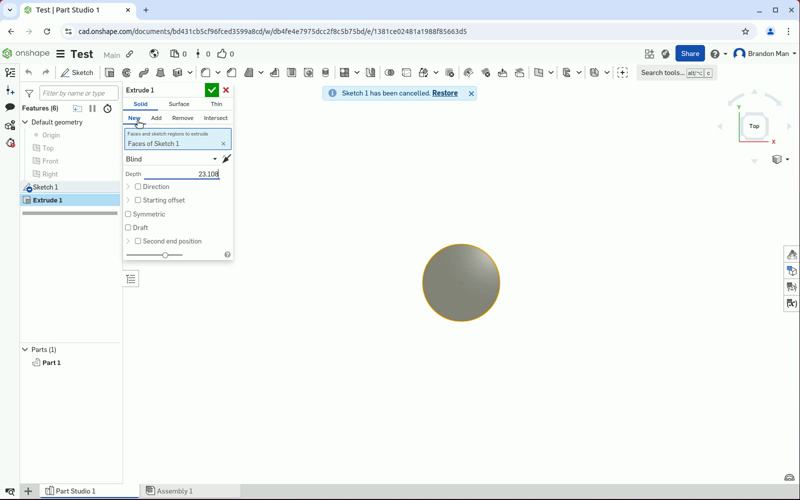
key(enter)
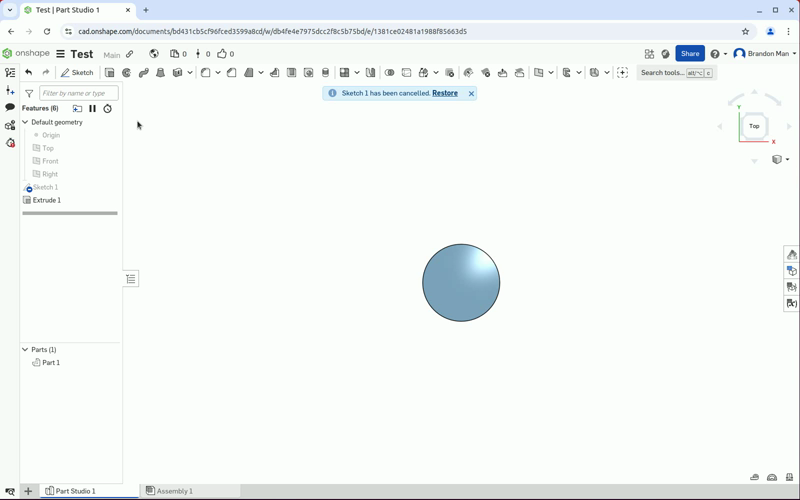
key(shift+h)
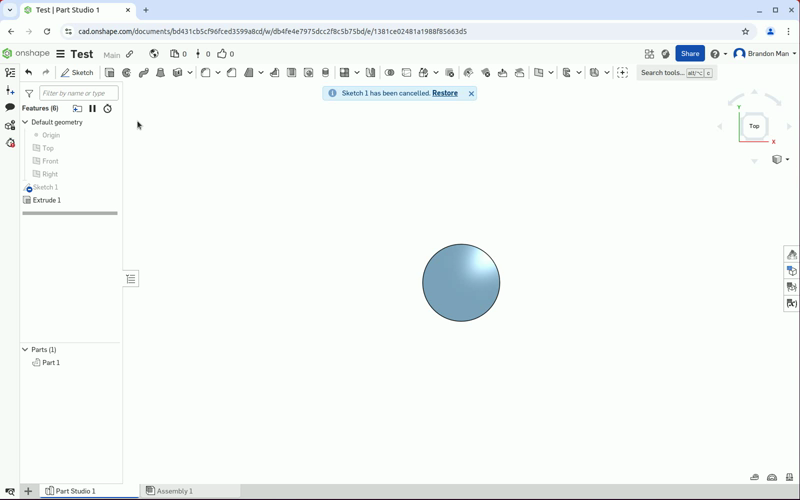
key(shift+h)
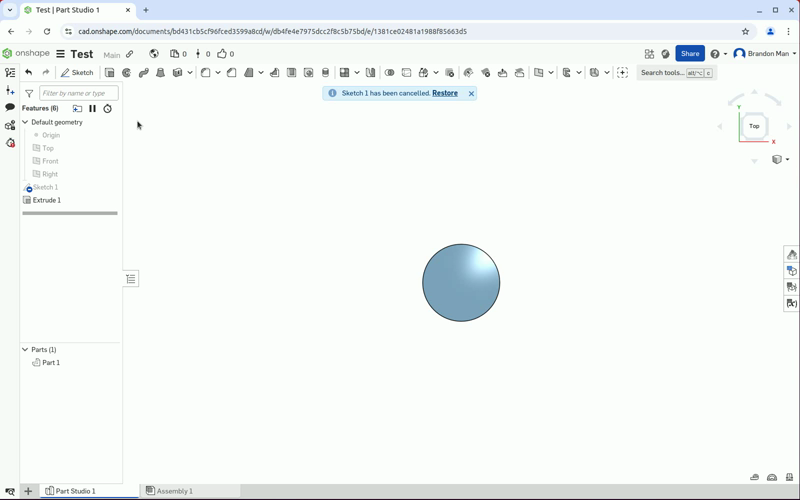
mouse_move(73, 189)
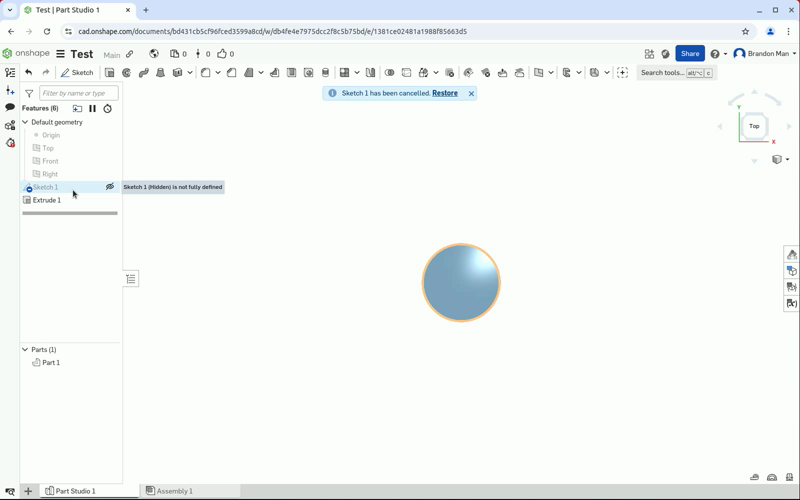
click(73, 189)
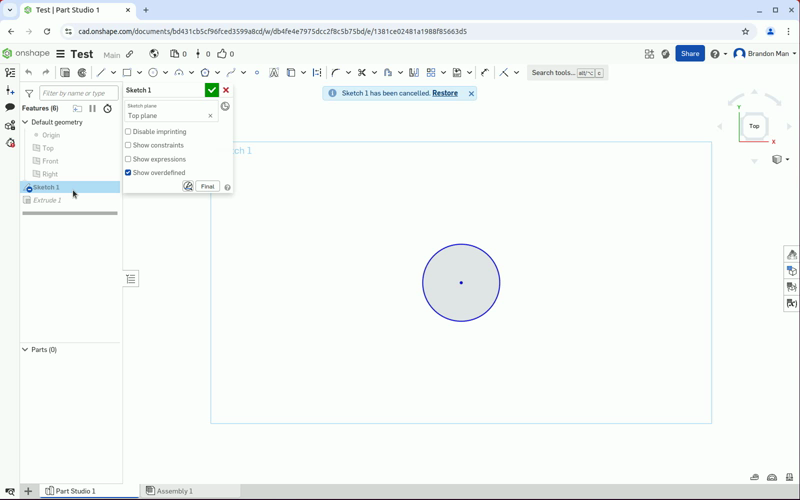
mouse_move(229, 92)
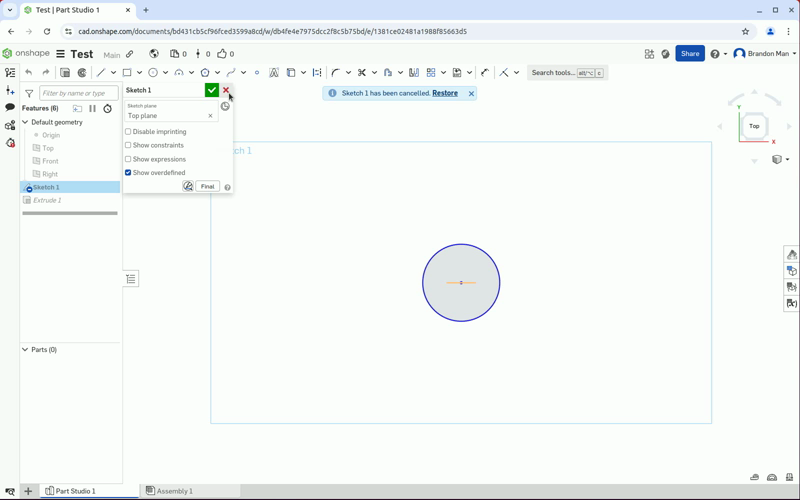
click(229, 92)
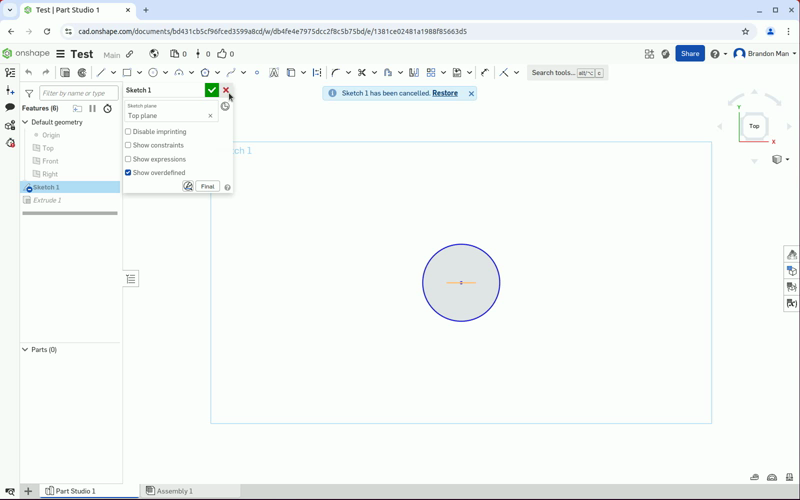
key(shift+s)
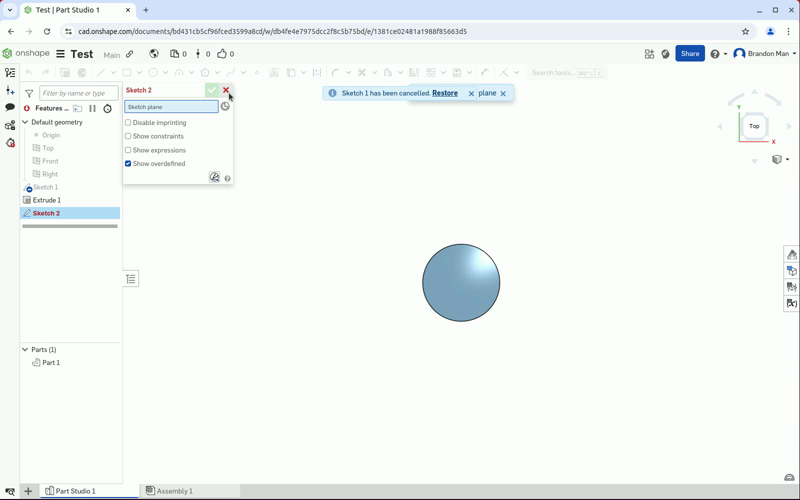
mouse_move(73, 150)
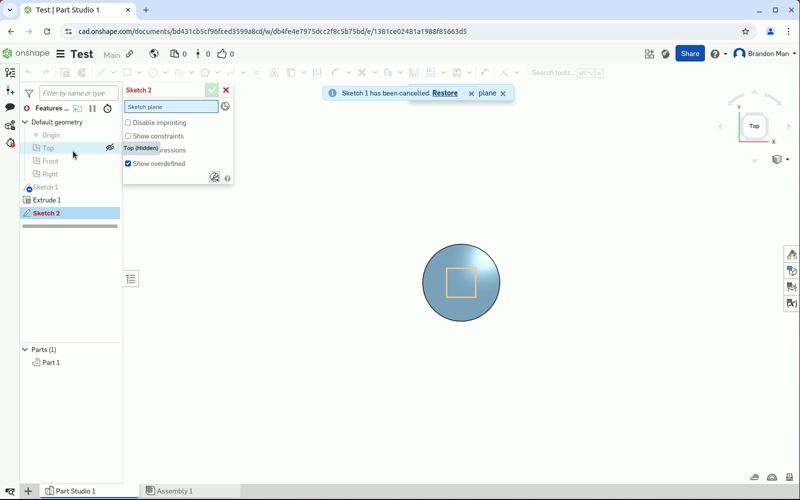
click(73, 150)
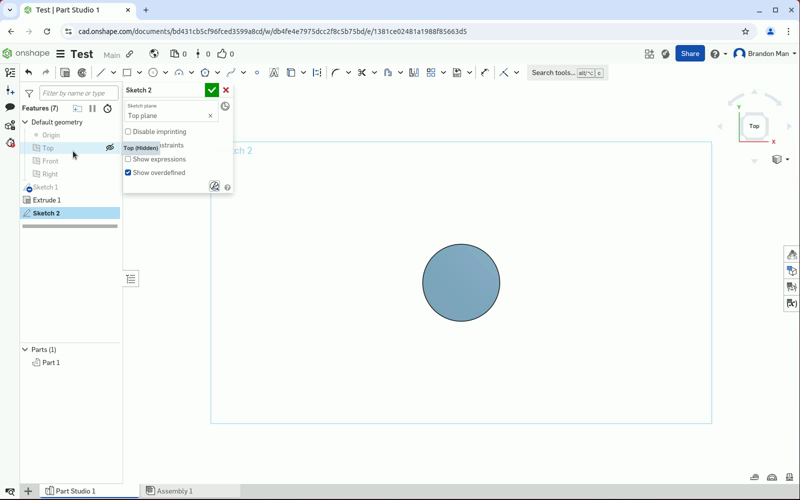
mouse_move(73, 352)
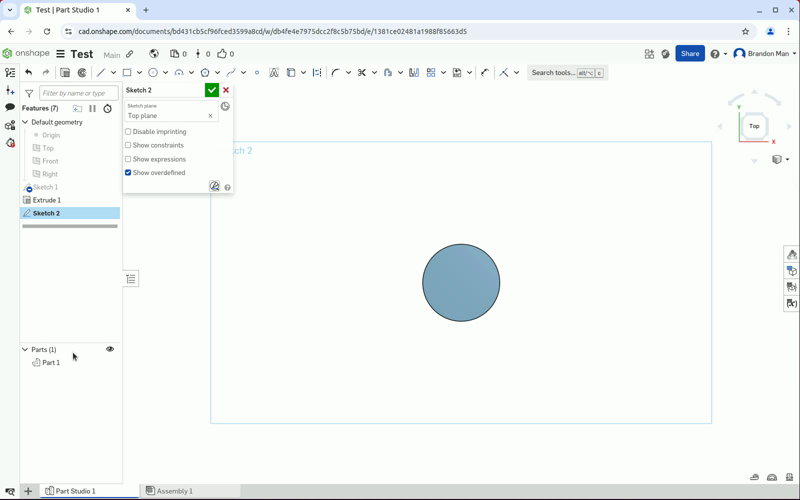
key(y)
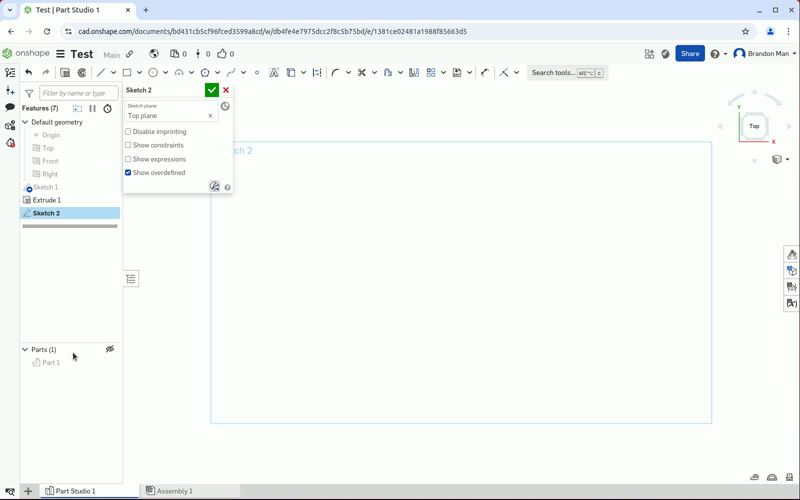
key(c)
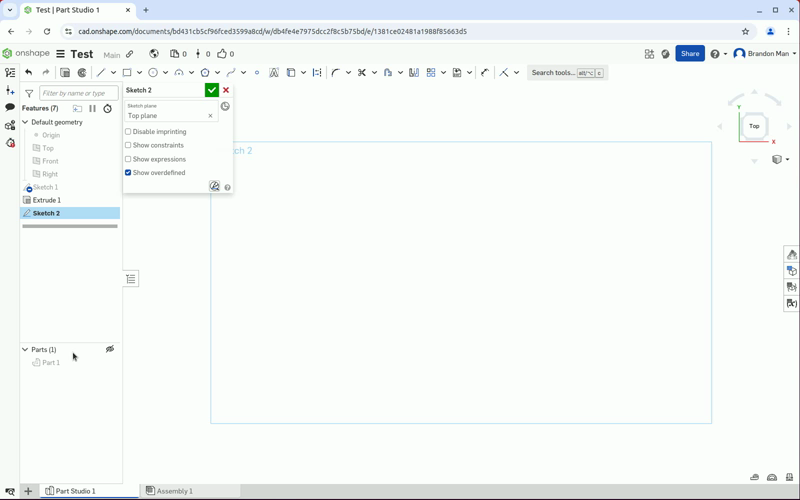
key_down(shift)
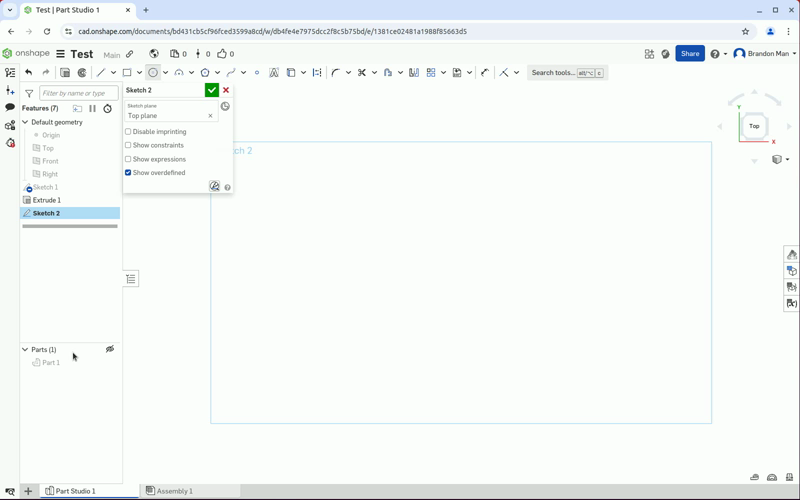
mouse_move(461, 282)
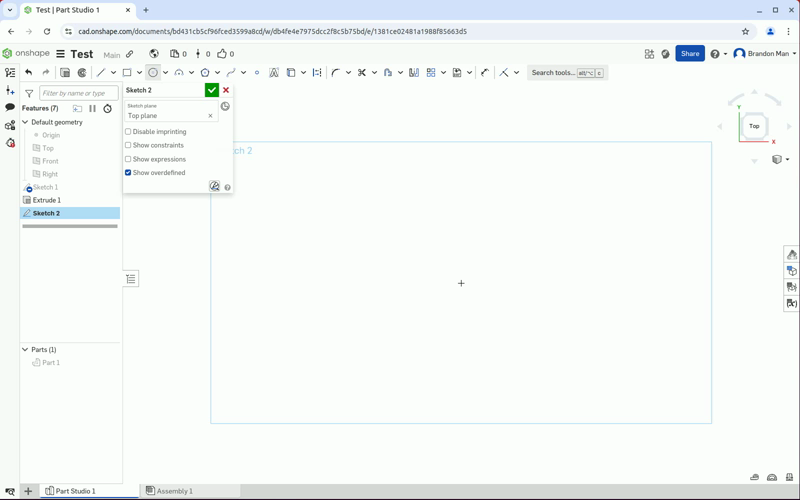
click(461, 282)
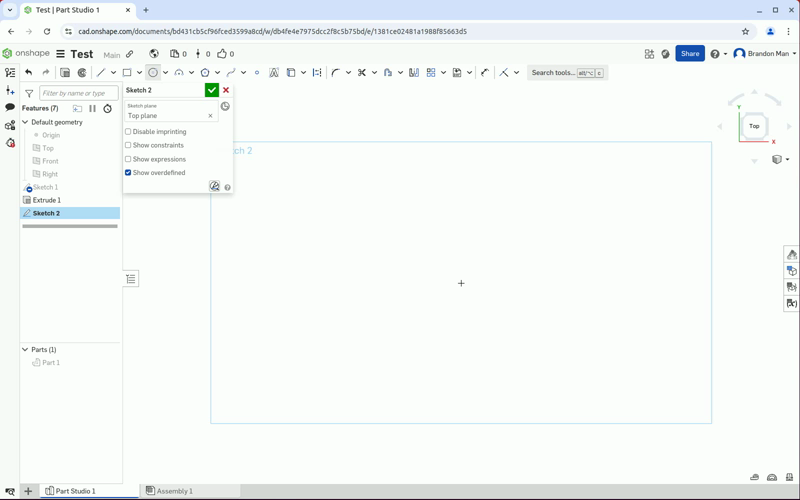
key_up(shift)
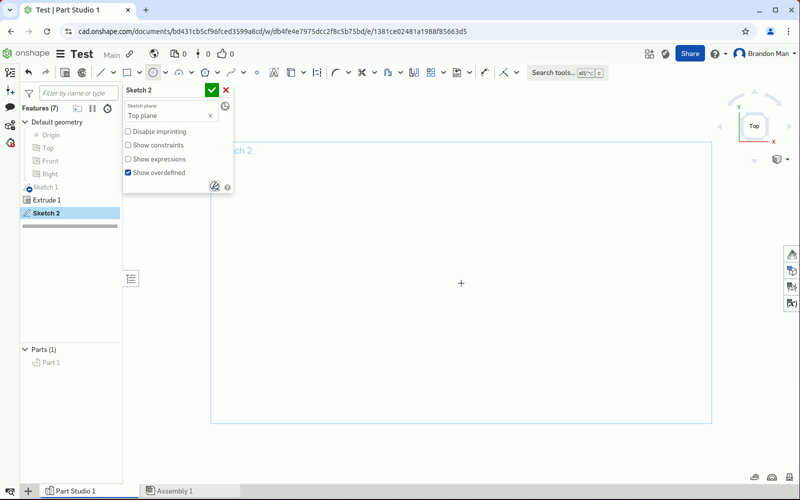
mouse_move(555, 282)
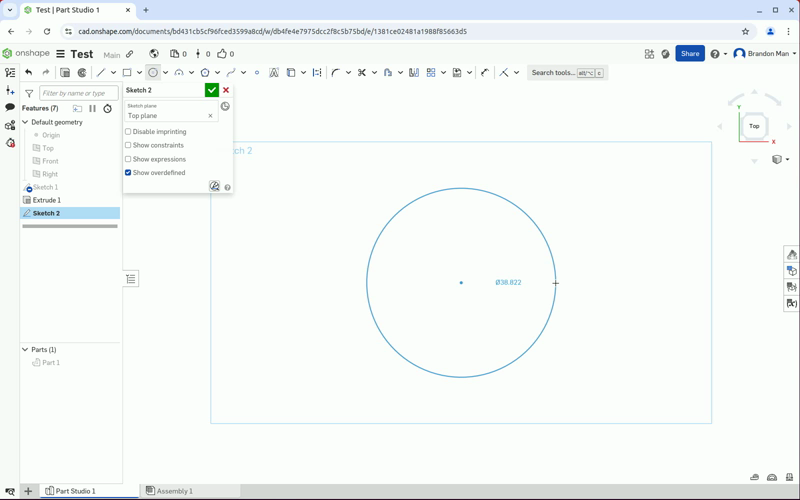
click(555, 282)
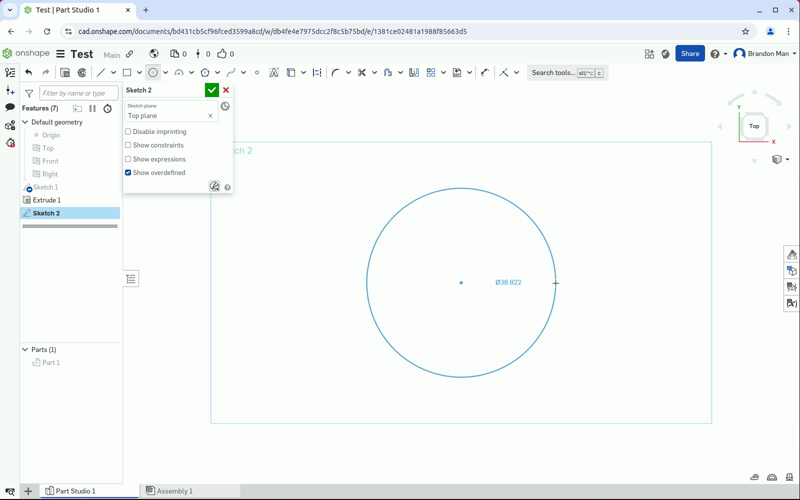
key(esc)
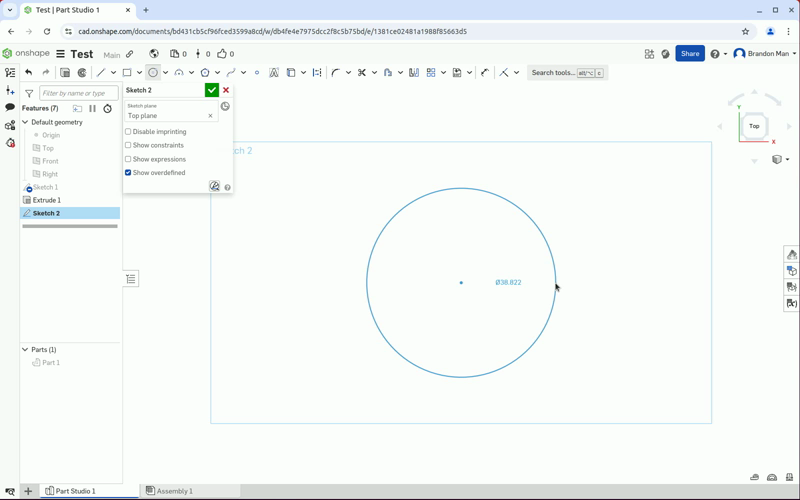
key(c)
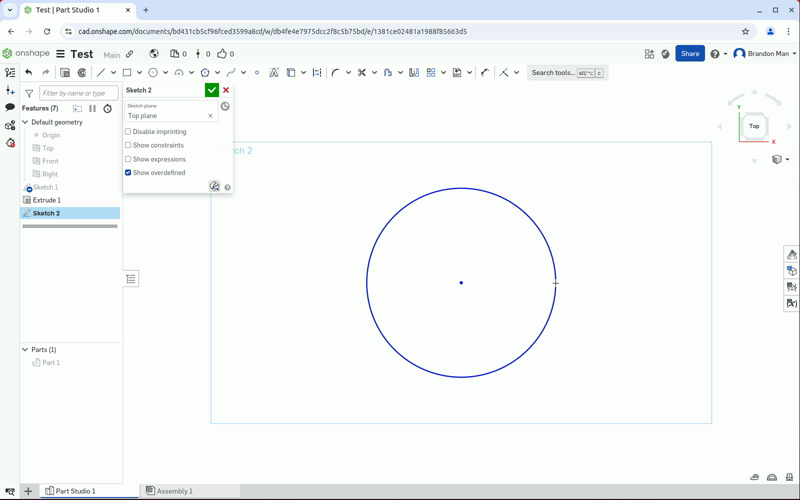
key_down(shift)
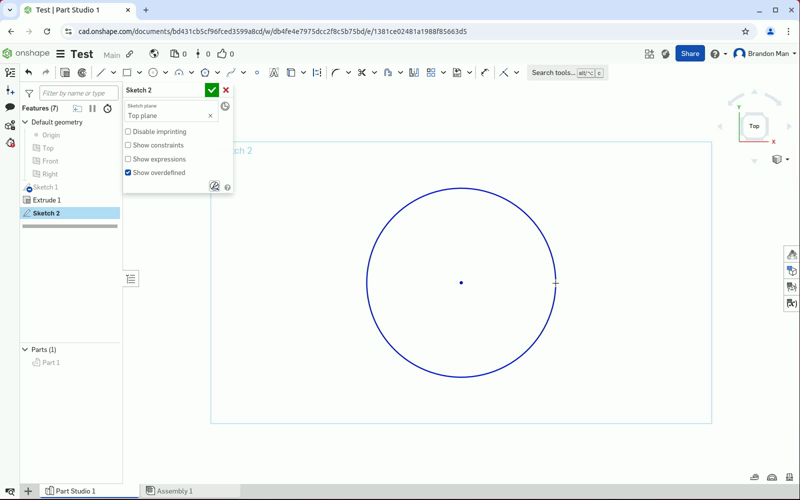
mouse_move(461, 282)
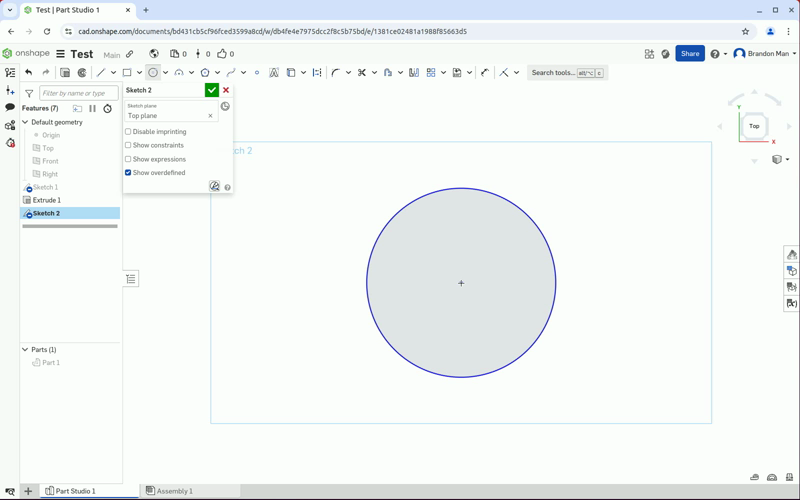
click(461, 282)
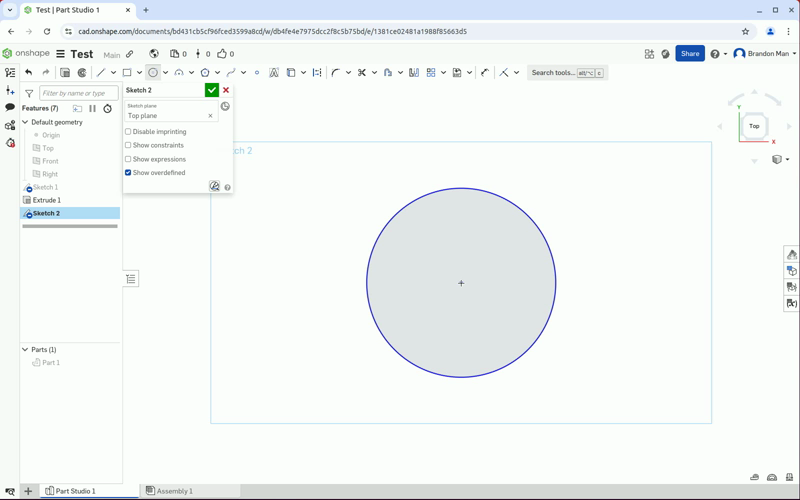
key_up(shift)
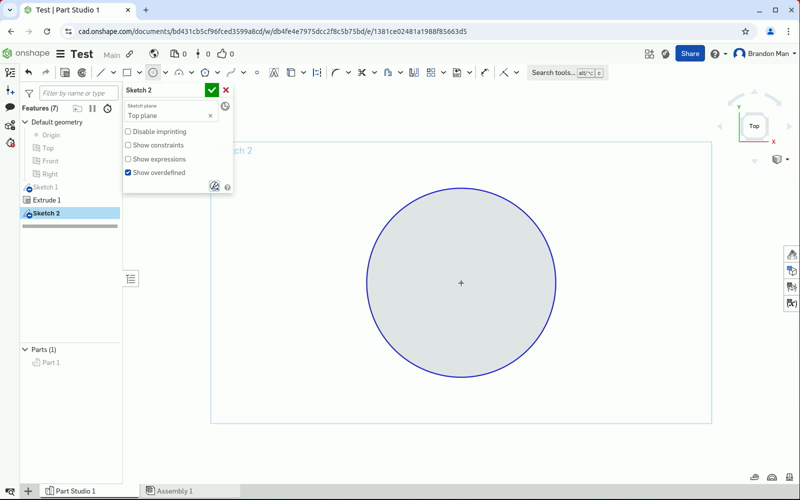
mouse_move(498, 282)
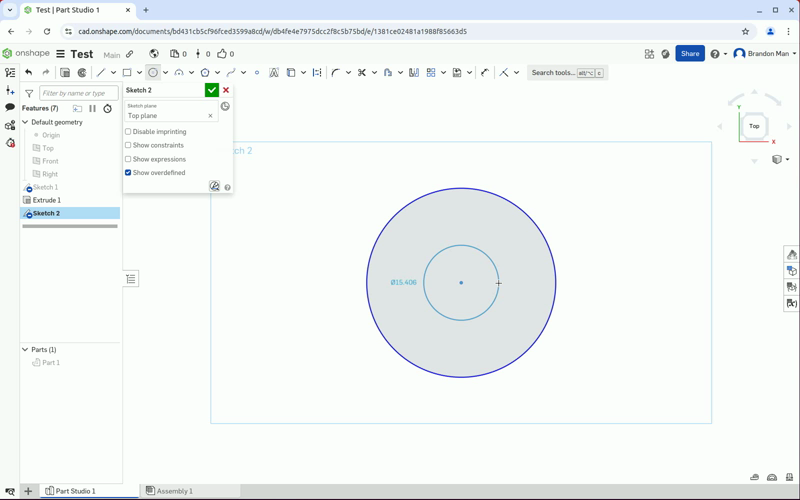
click(498, 282)
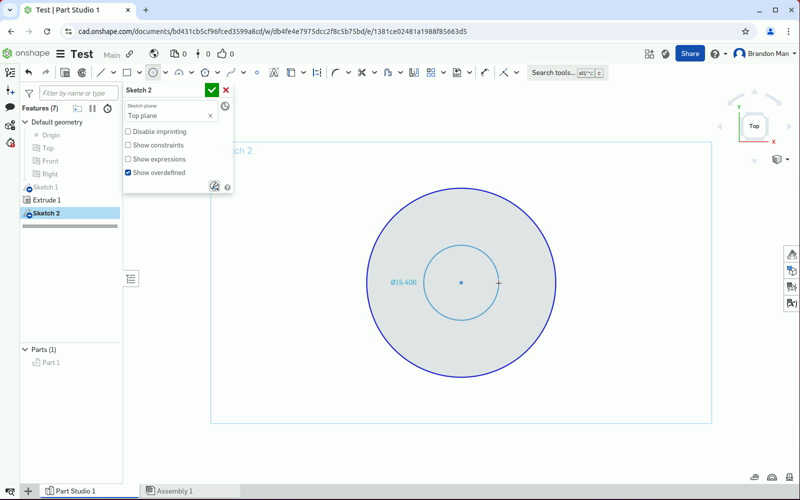
key(esc)
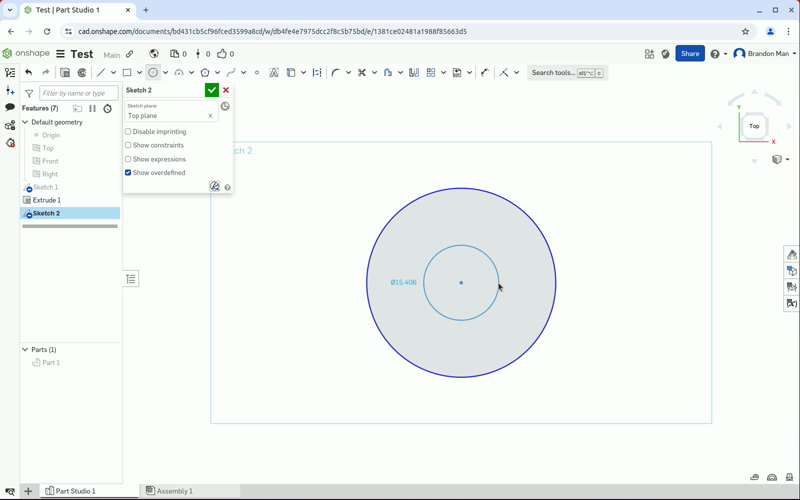
mouse_move(520, 320)
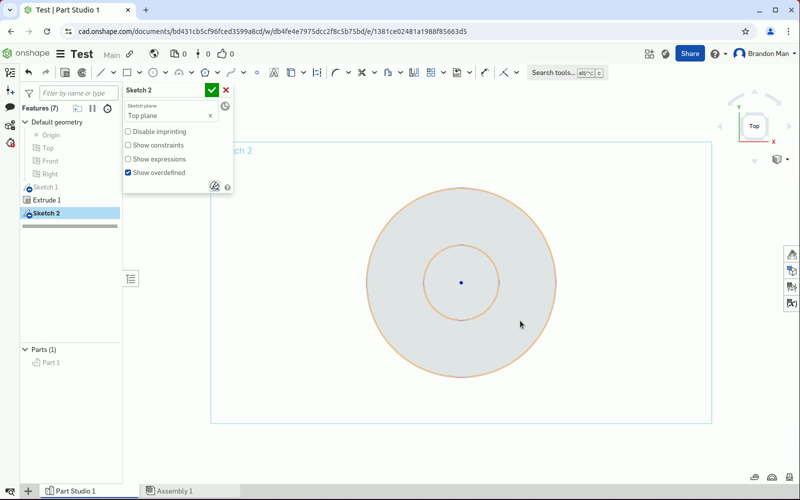
click(520, 320)
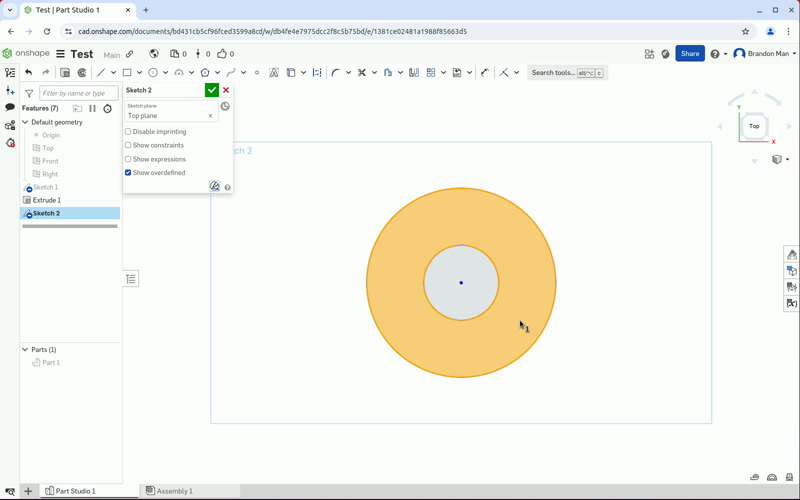
mouse_move(73, 352)
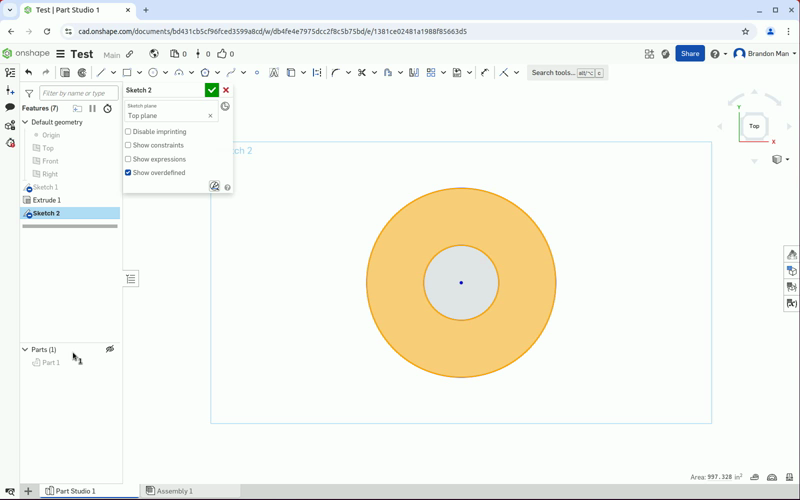
key(shift+y)
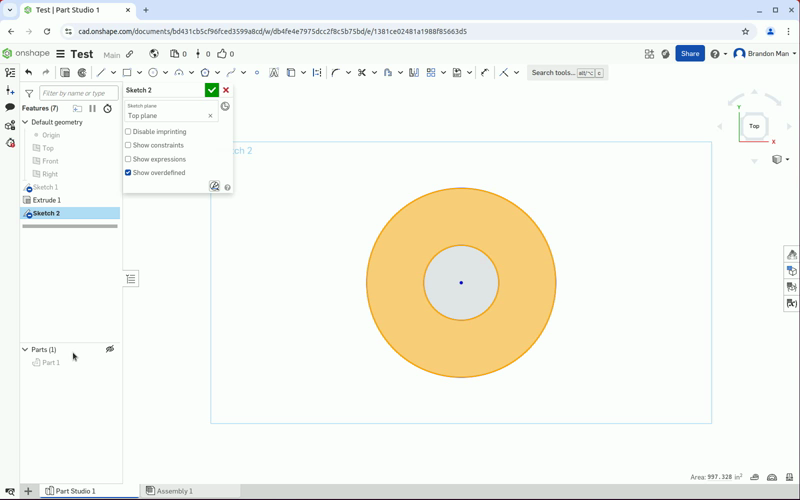
key(shift+e)
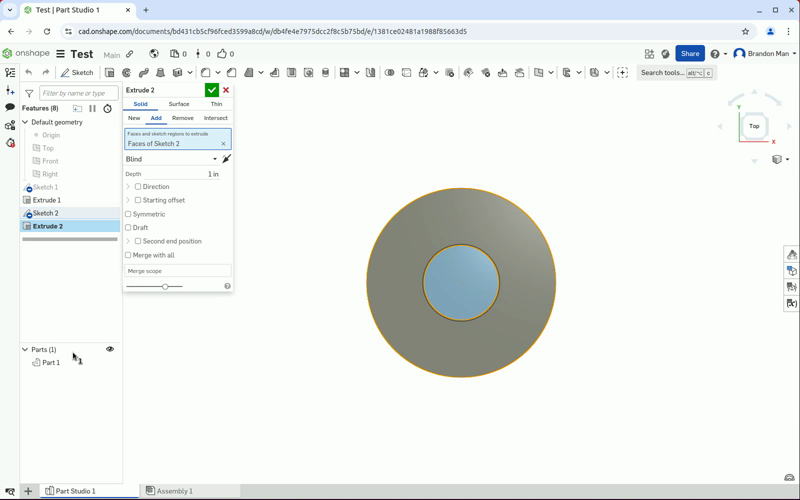
mouse_move(143, 106)
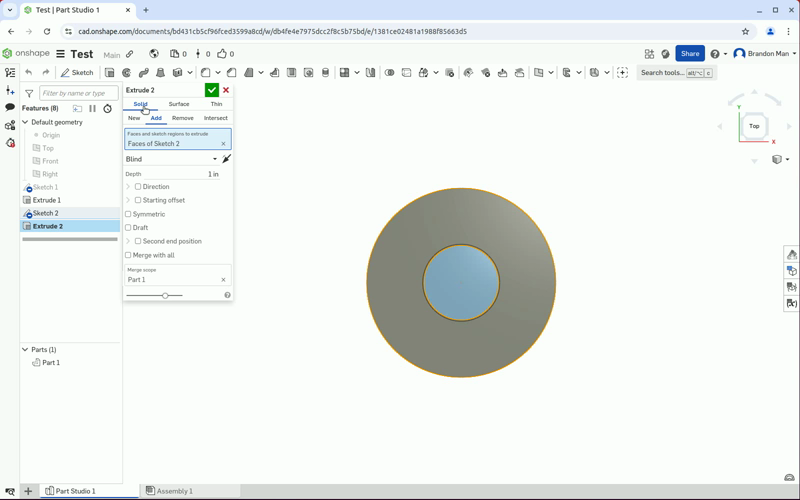
click(143, 106)
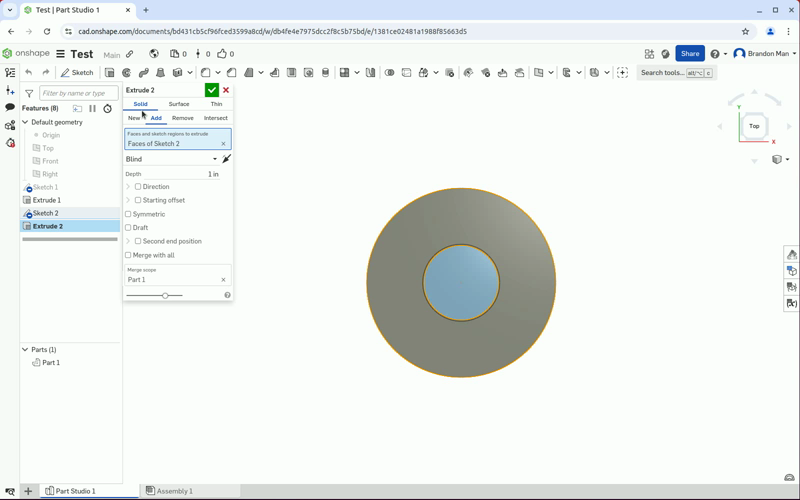
mouse_move(137, 120)
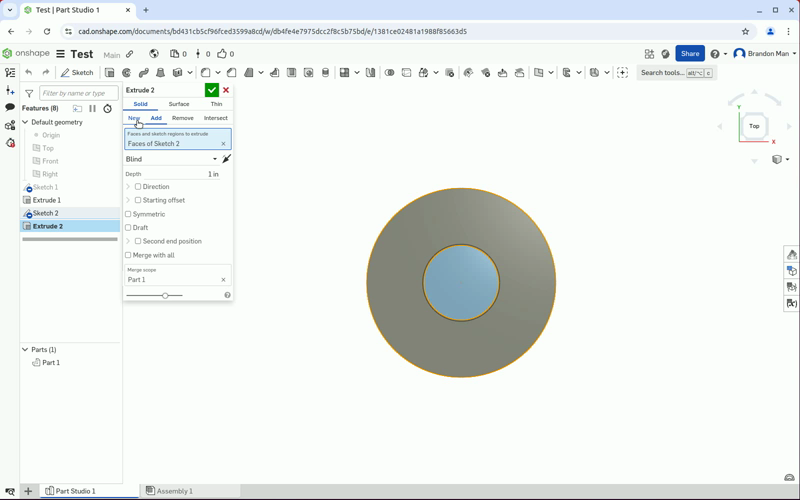
click(137, 120)
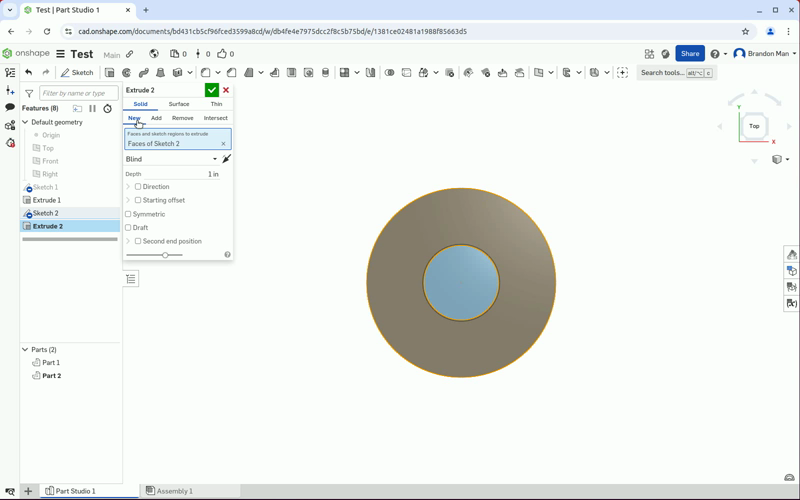
key(tab, 4)
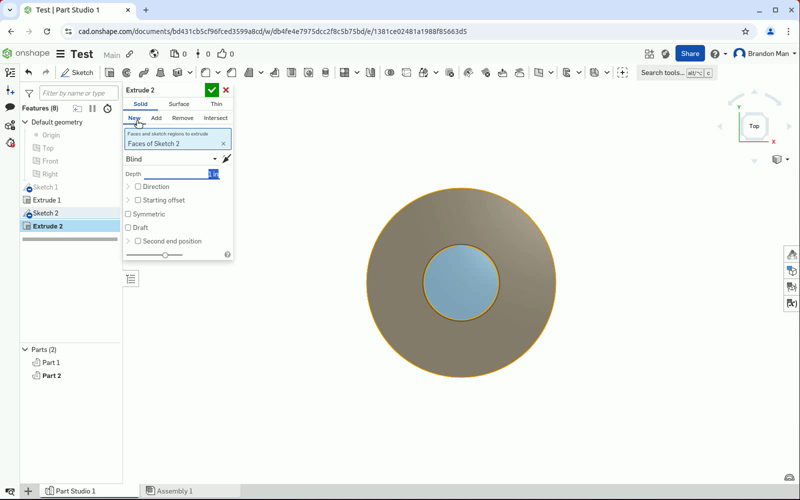
text(1.444)
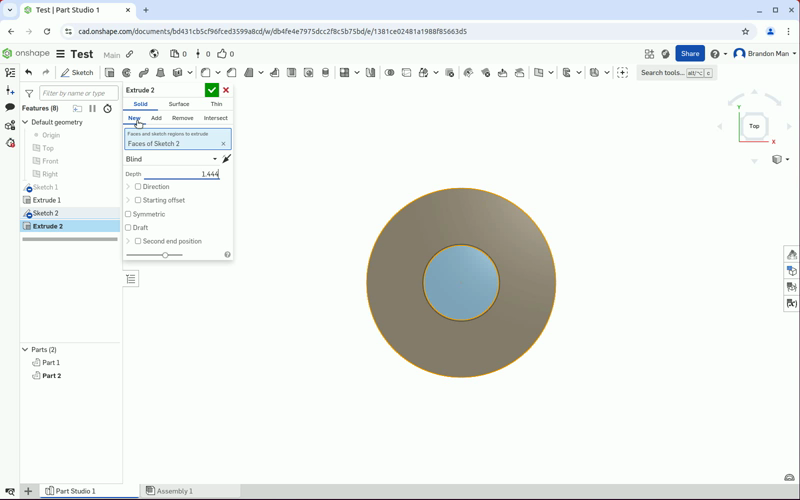
key(enter)
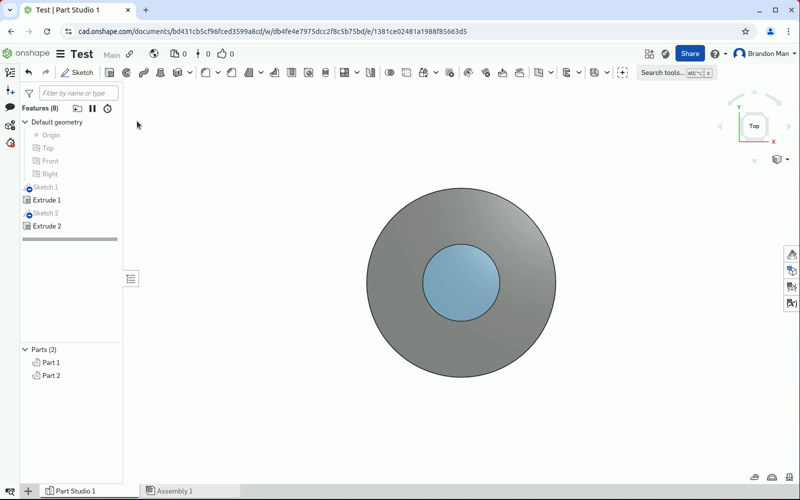
key(shift+h)
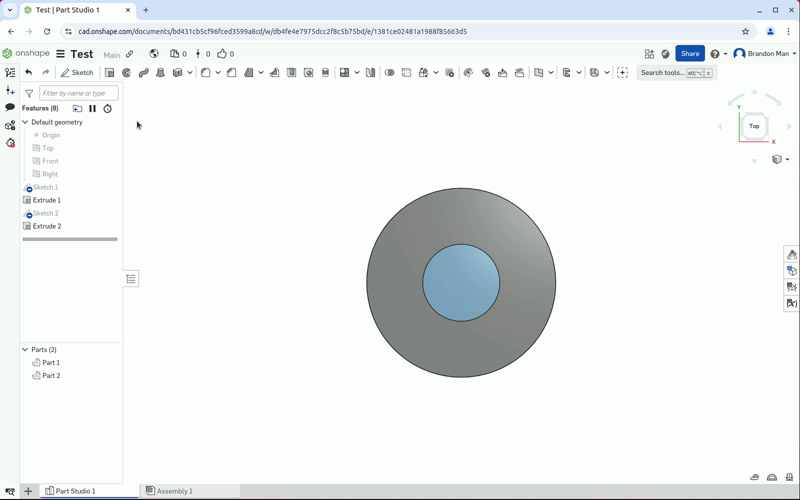
key(shift+h)
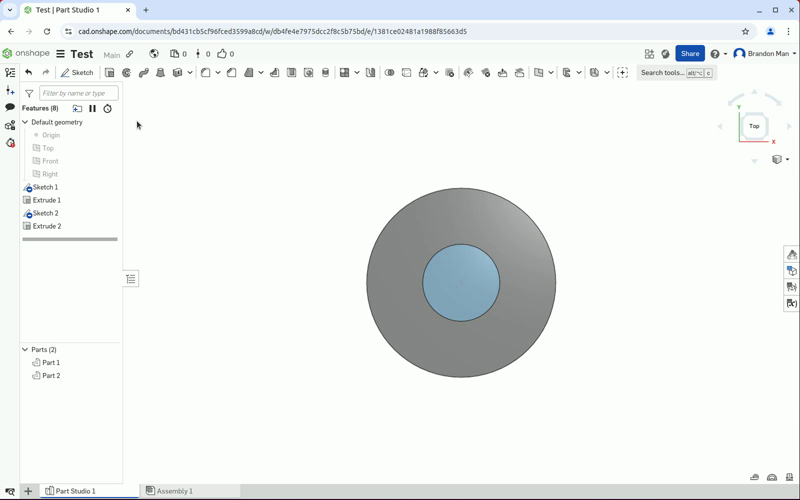
key(shift+7)
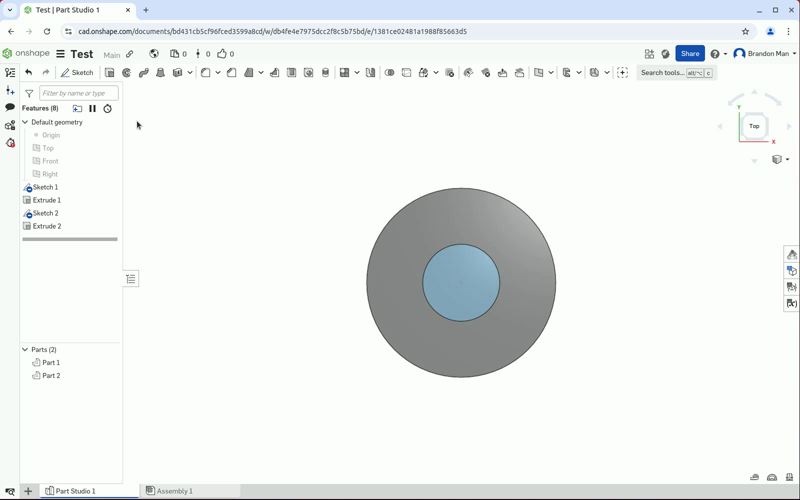
key(up, 3)
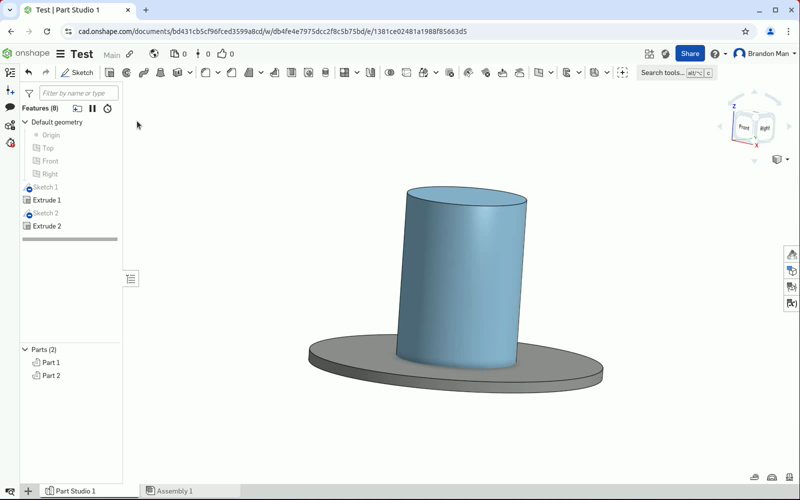
key(left, 3)
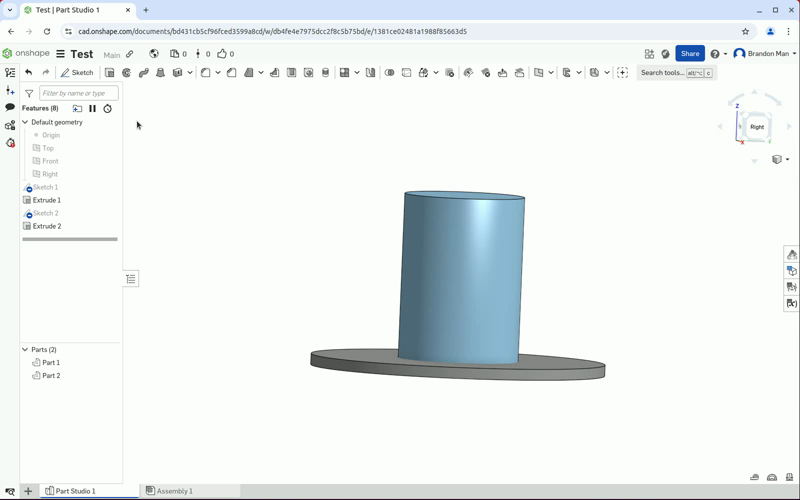
key(right, 3)
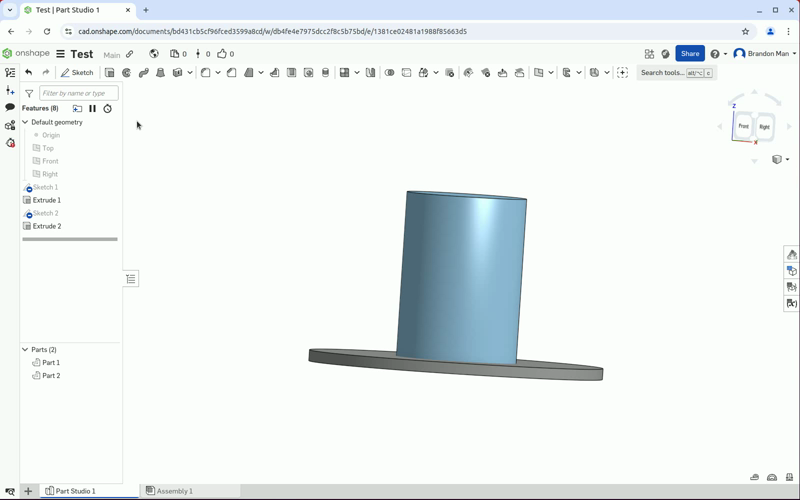
key(down, 3)
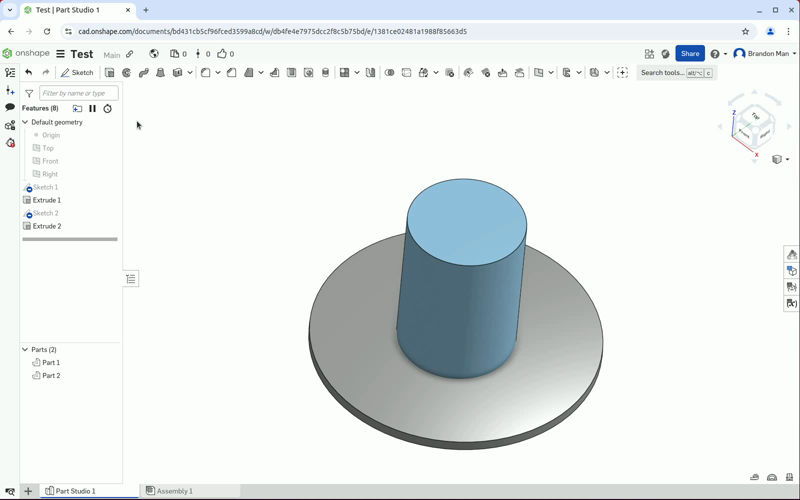
mouse_move(73, 189)
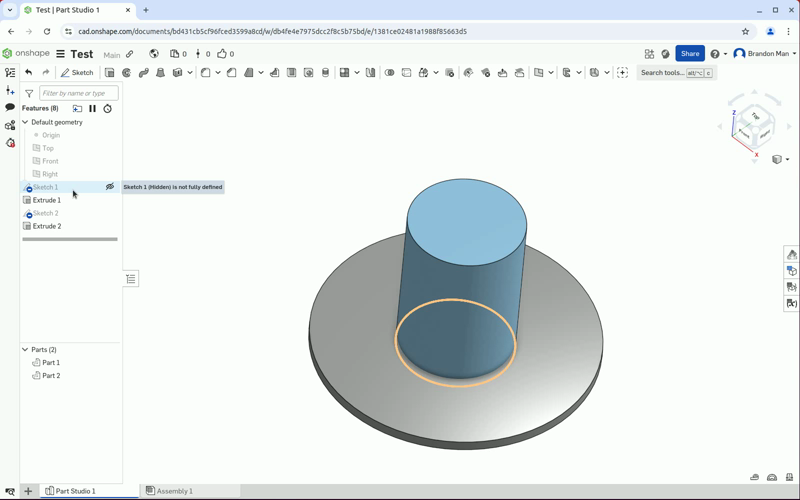
click(73, 189)